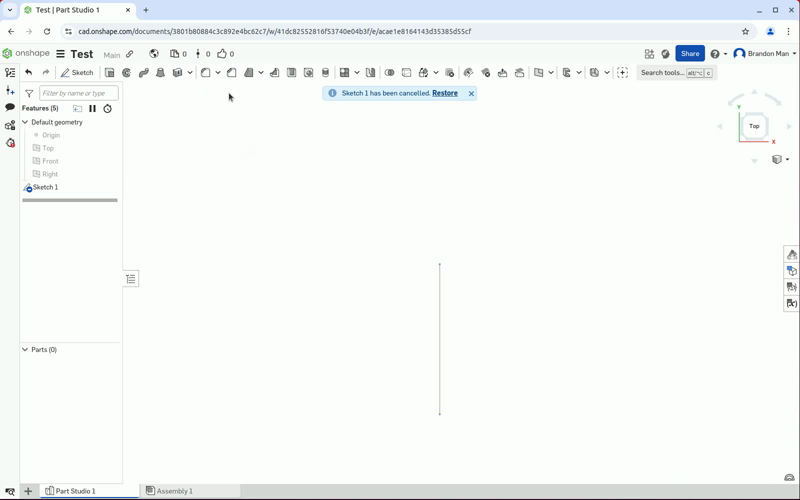
key(shift+h)
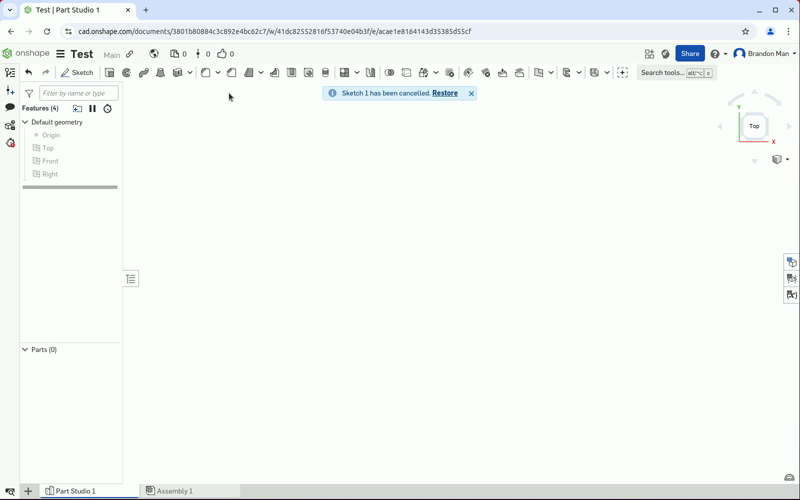
mouse_move(73, 352)
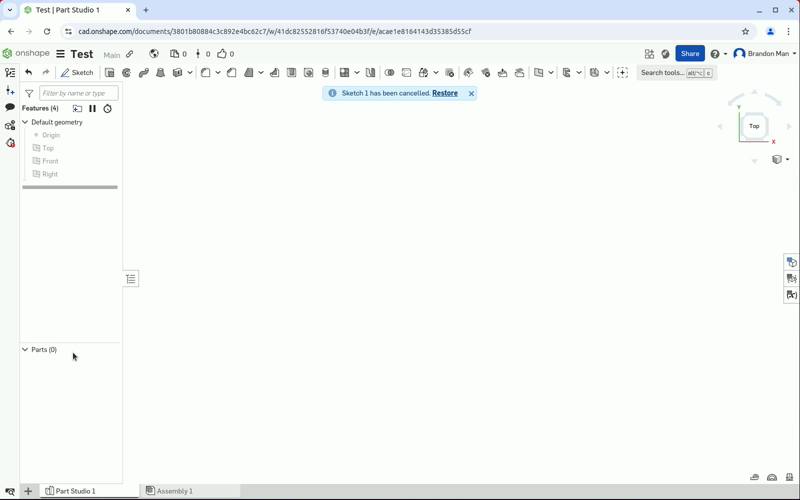
key(y)
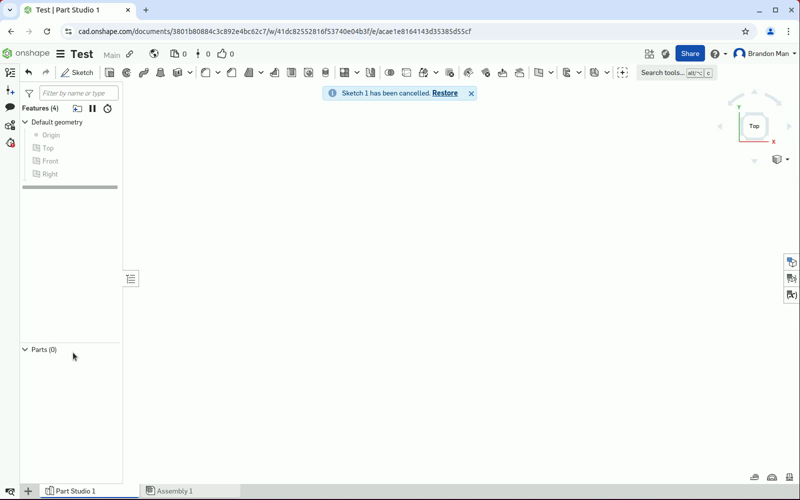
key(shift+p)
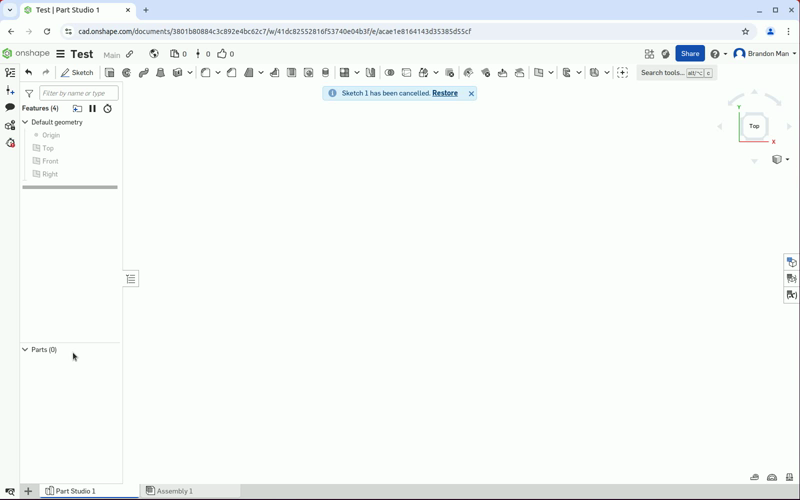
key(space)
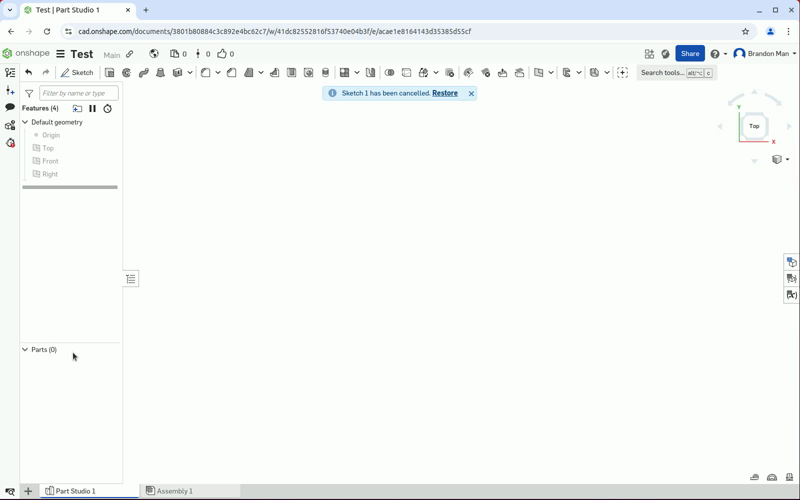
key_down(shift)
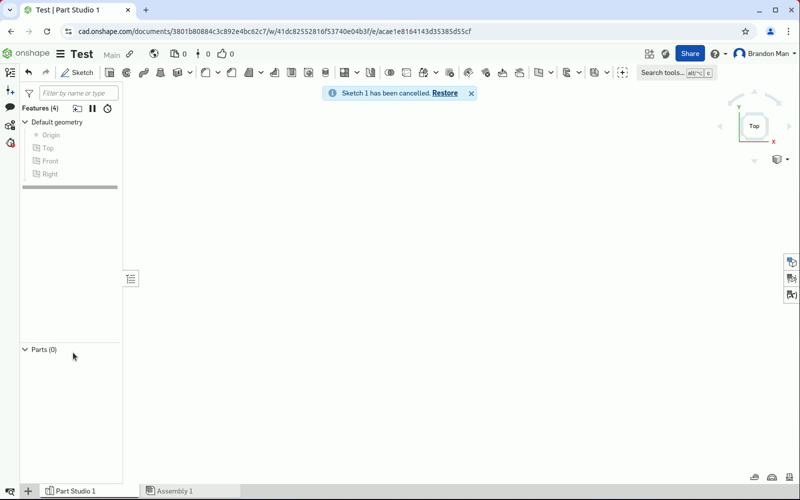
key(up)
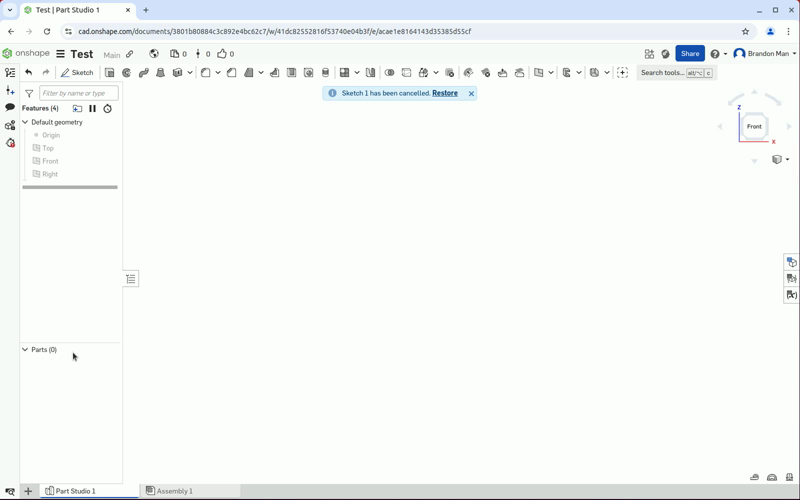
key_up(shift)
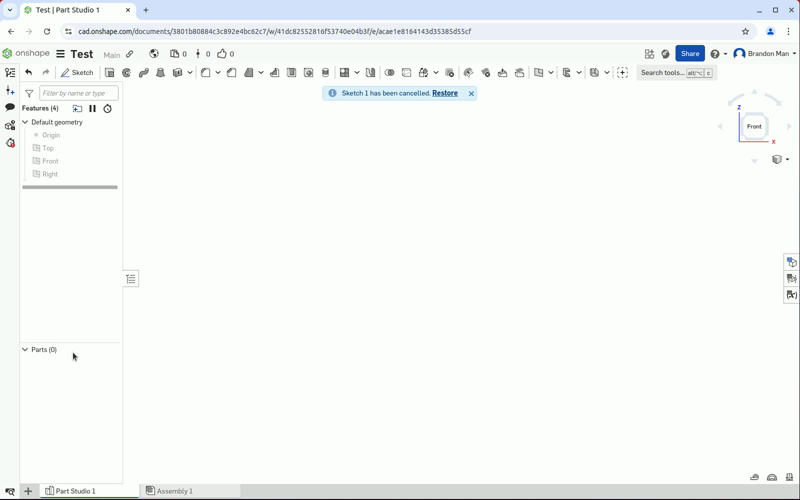
mouse_move(73, 352)
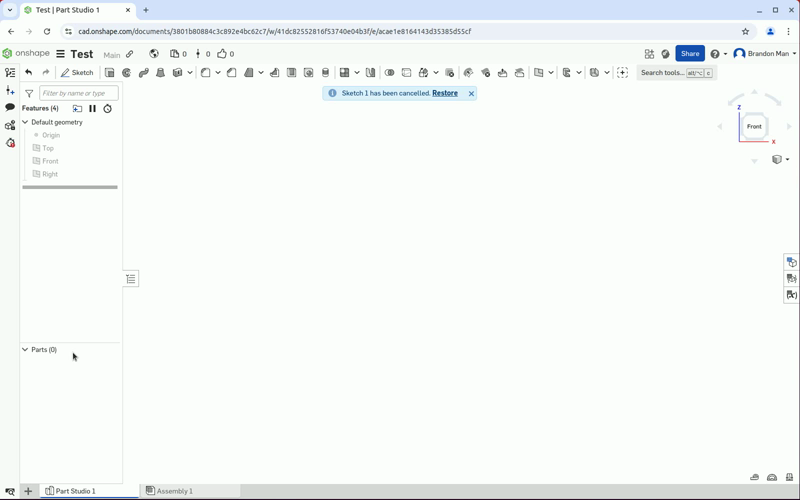
key(shift+y)
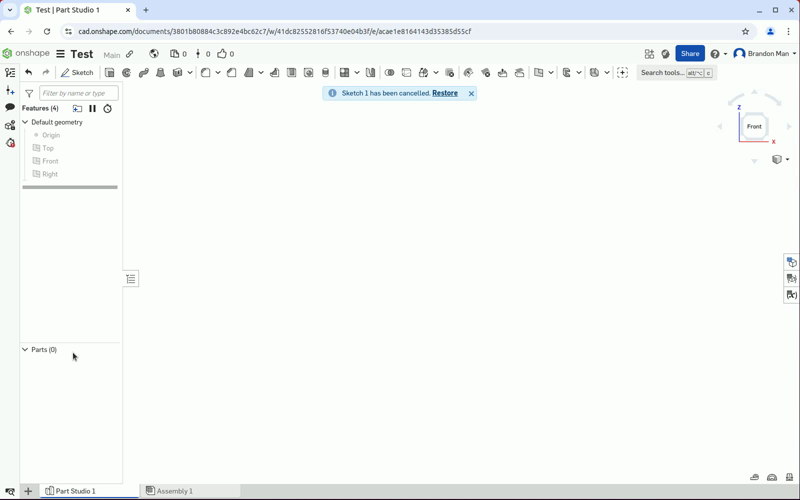
key(shift+s)
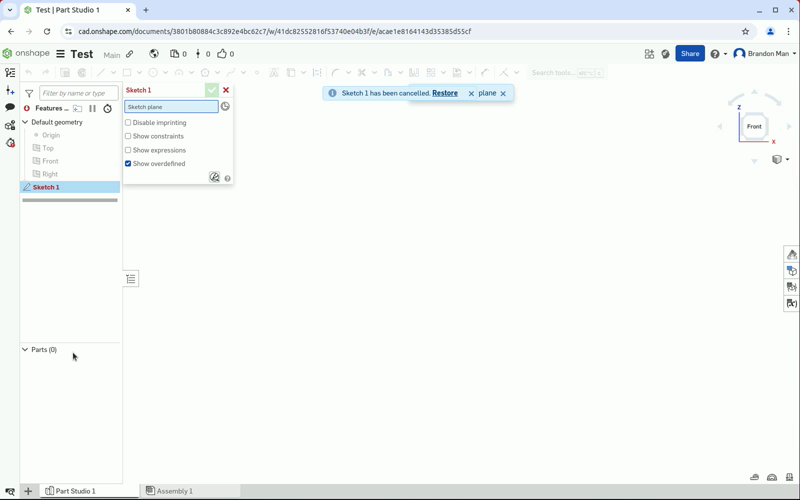
mouse_move(73, 163)
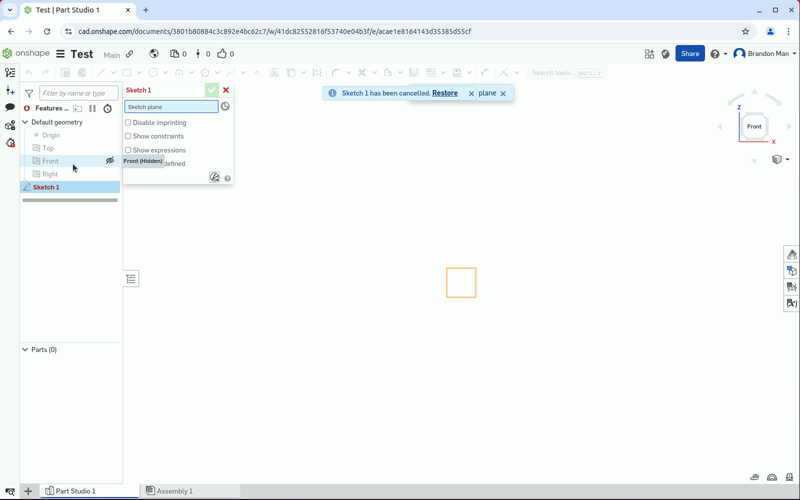
click(73, 163)
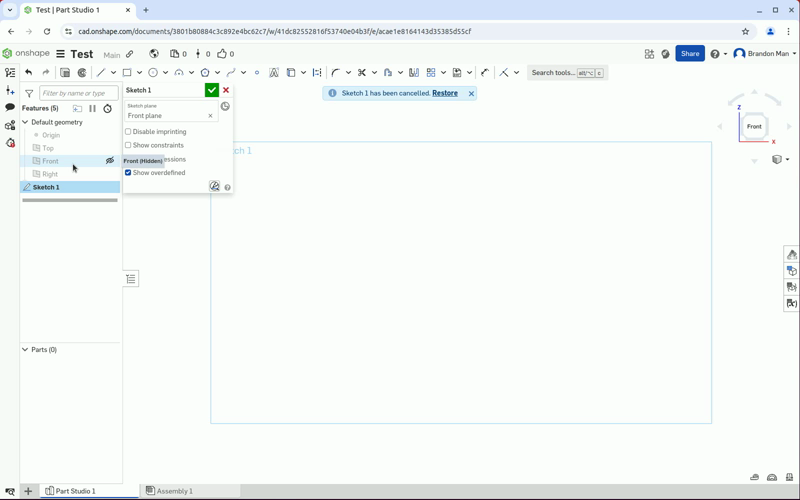
mouse_move(73, 352)
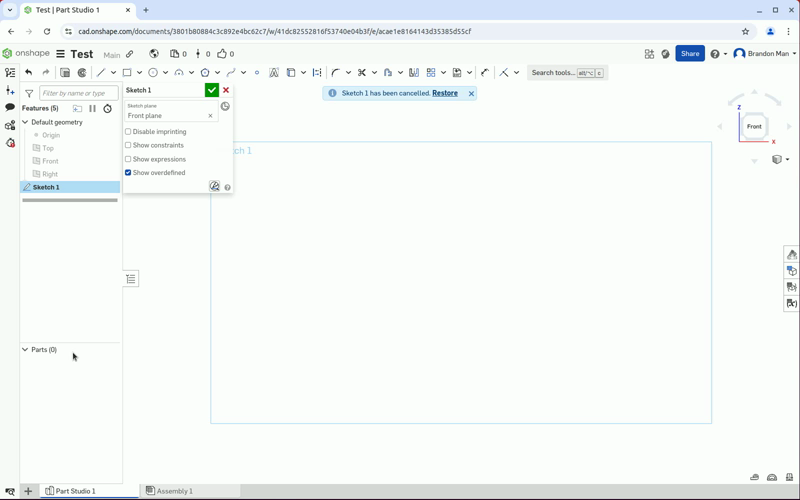
key(y)
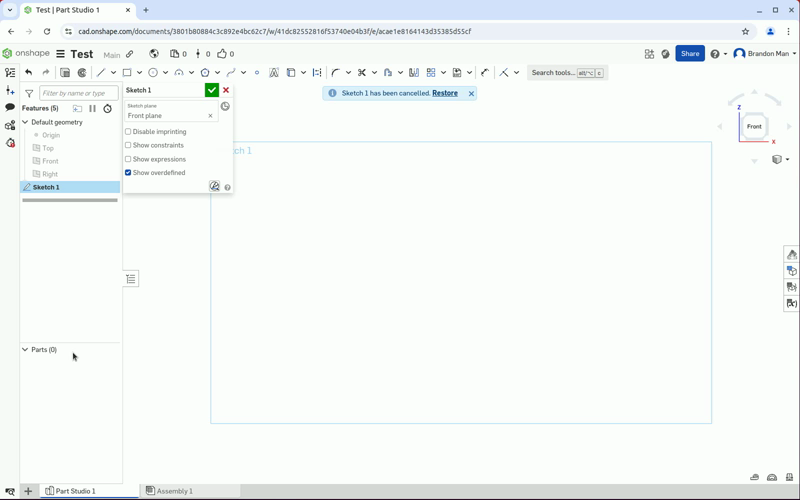
key(c)
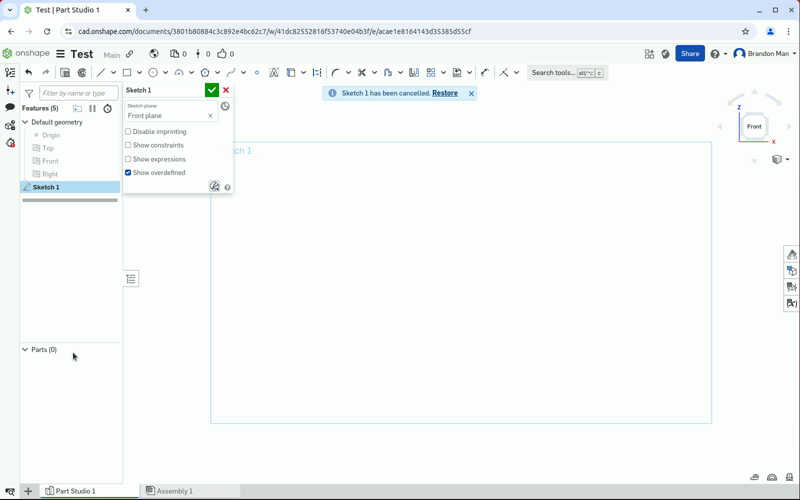
key_down(shift)
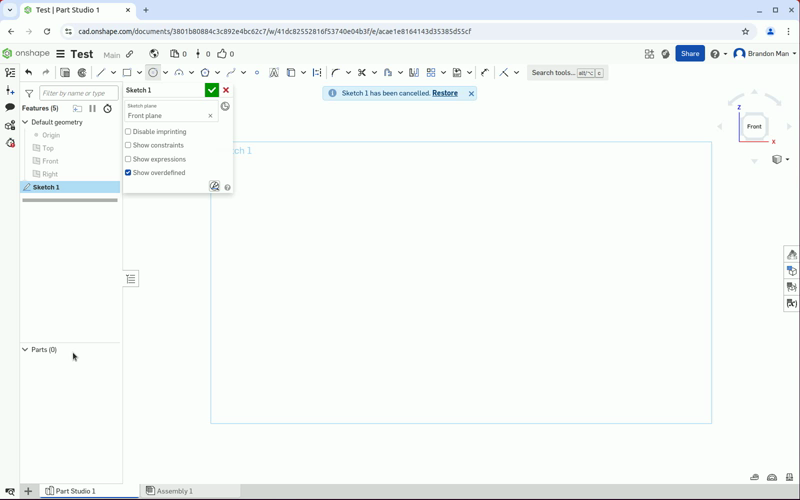
mouse_move(461, 282)
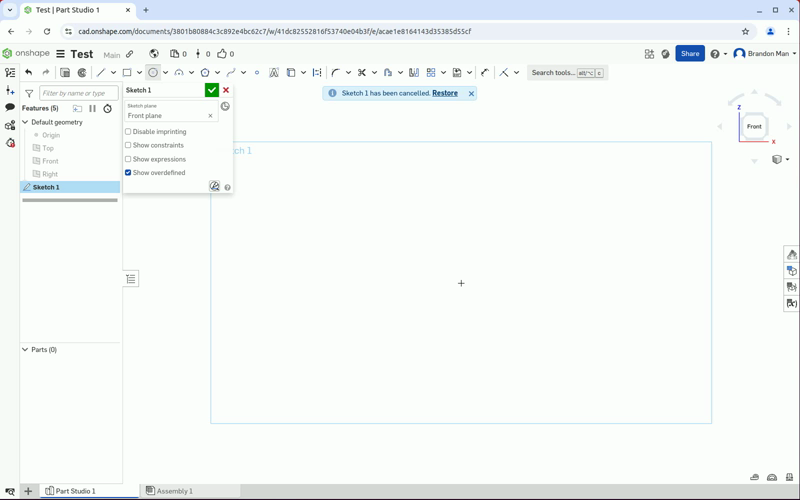
click(461, 282)
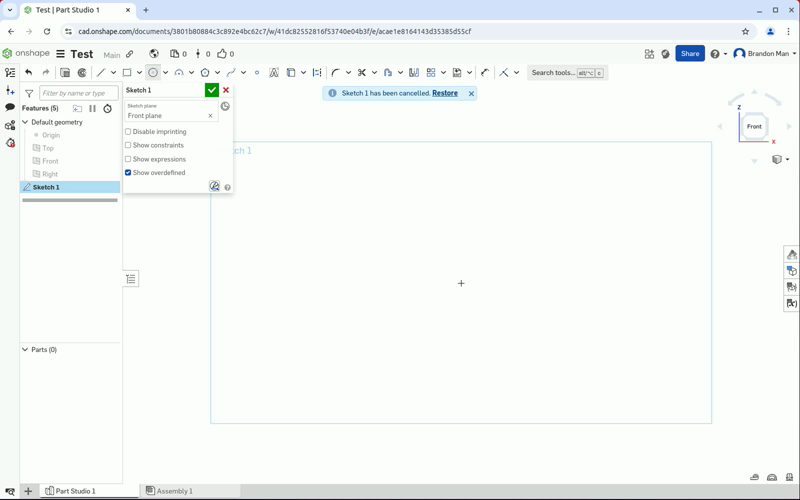
key_up(shift)
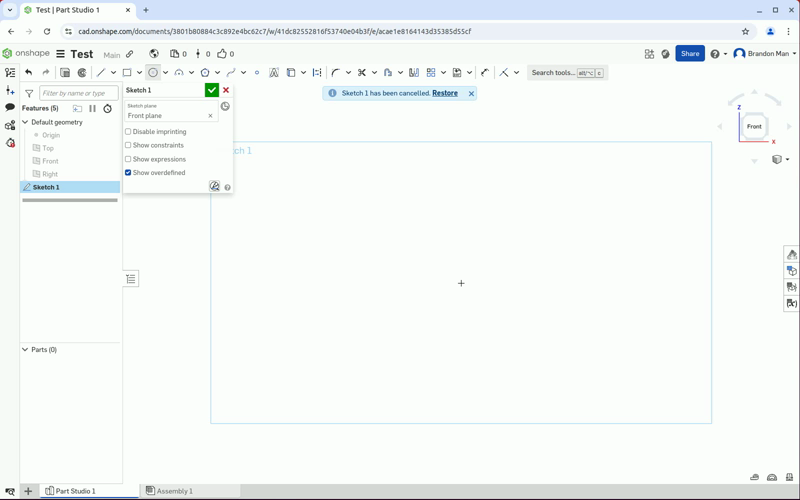
mouse_move(574, 282)
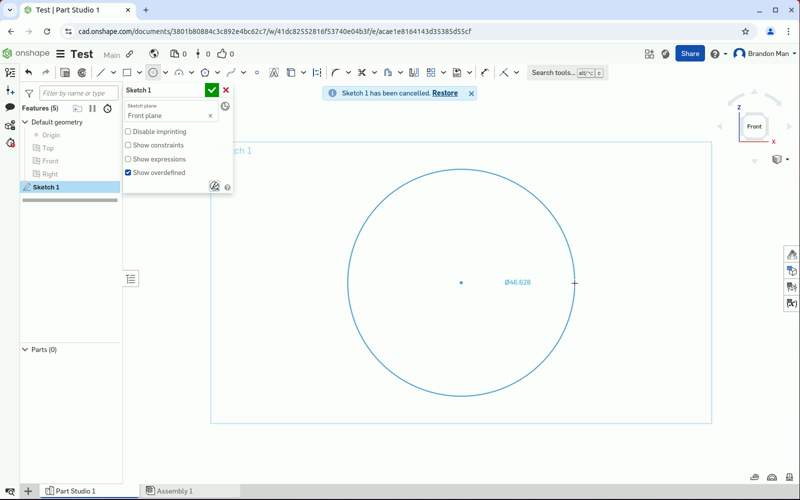
click(574, 282)
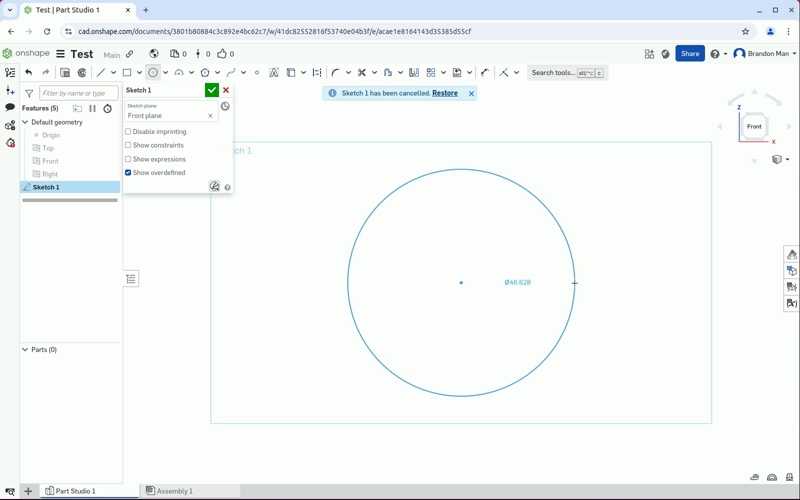
key(esc)
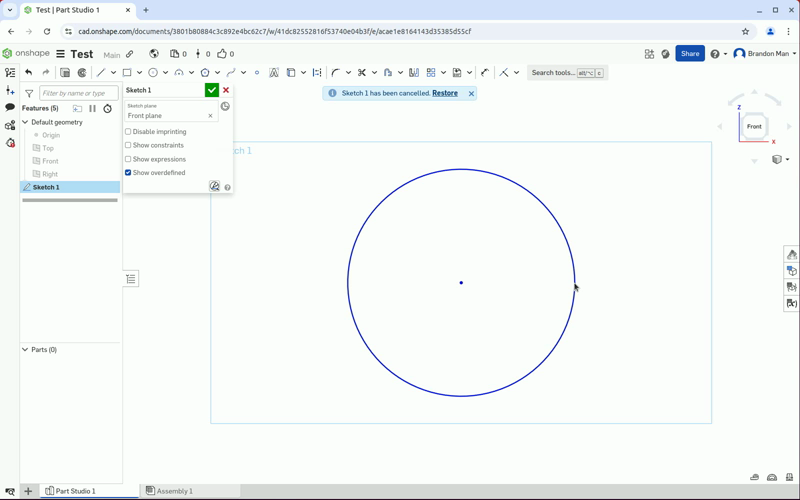
mouse_move(388, 255)
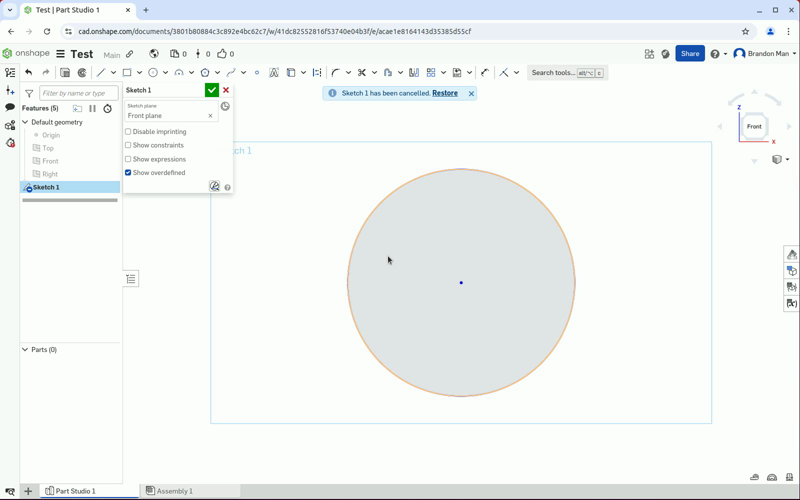
click(388, 255)
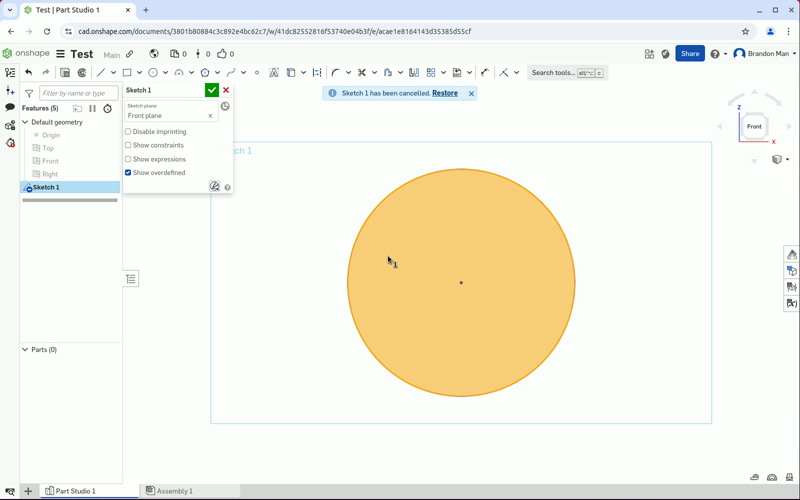
mouse_move(73, 352)
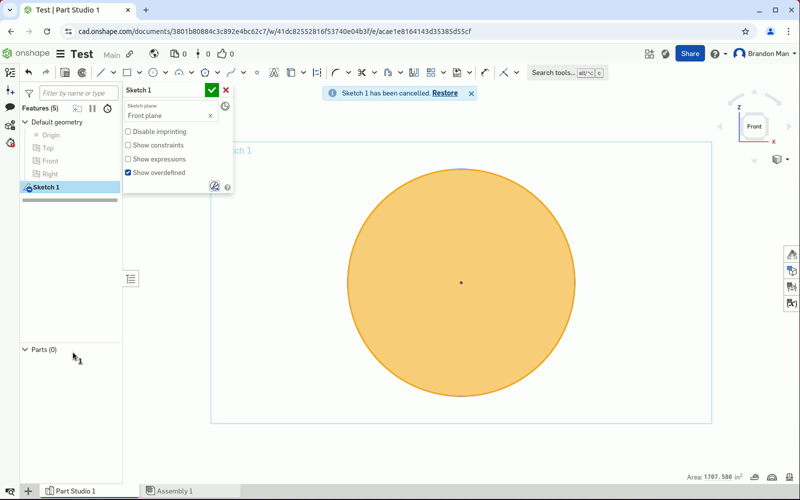
key(shift+y)
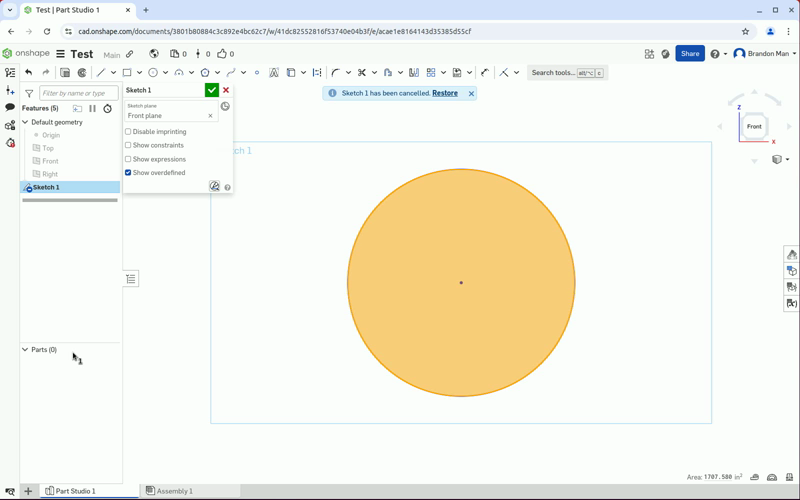
key(shift+e)
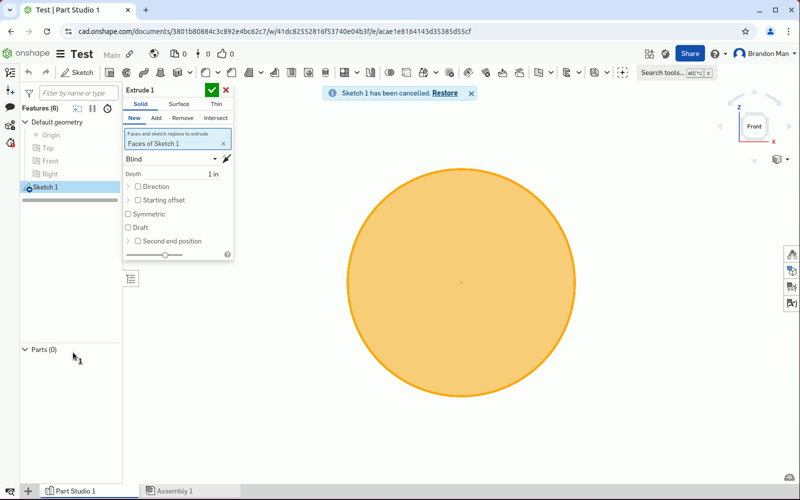
mouse_move(143, 106)
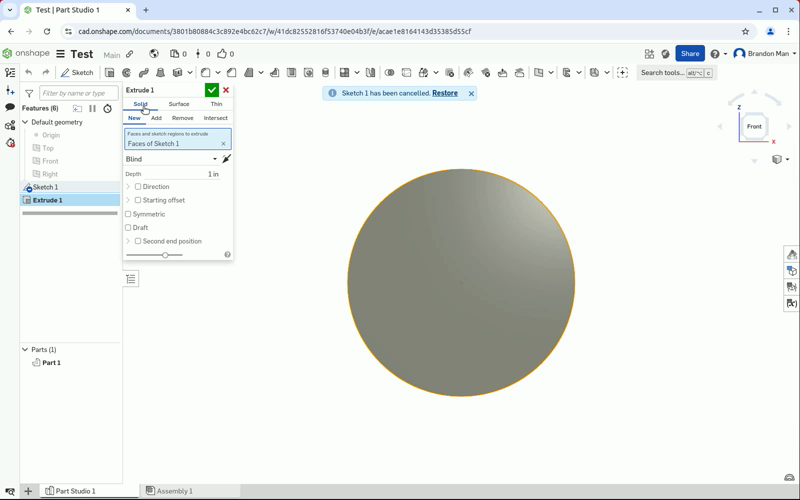
click(143, 106)
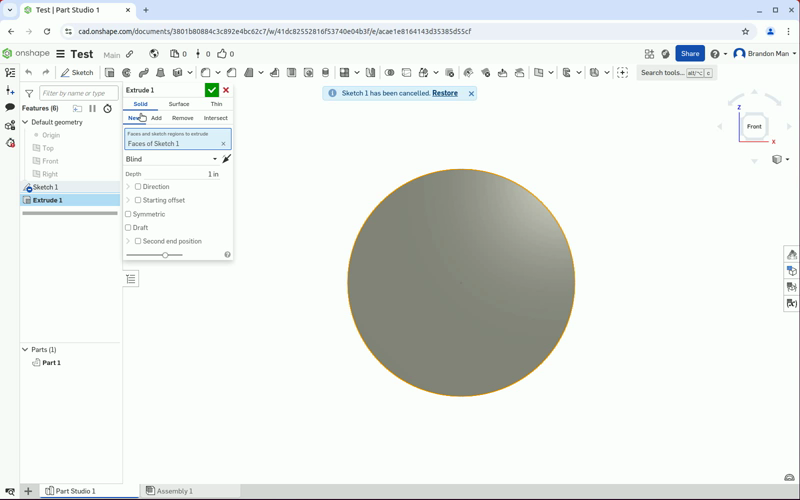
mouse_move(137, 120)
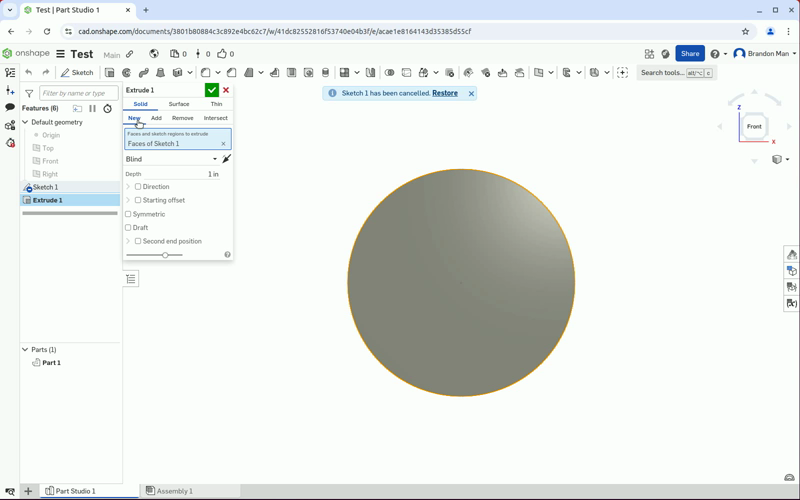
click(137, 120)
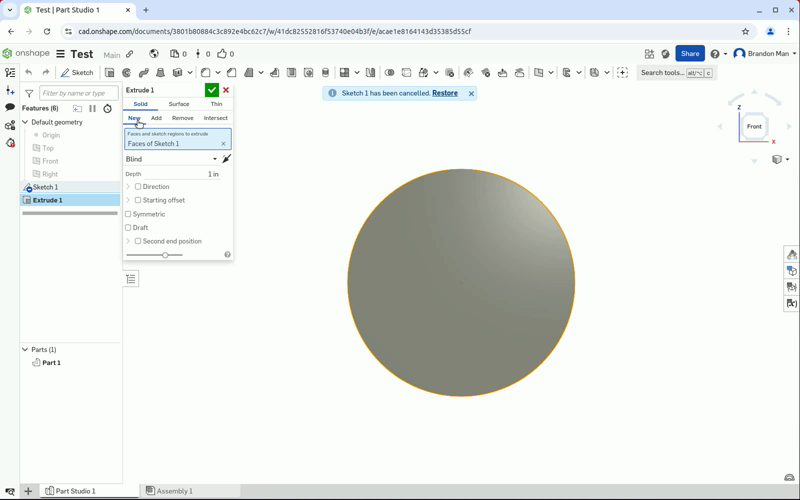
key(tab, 4)
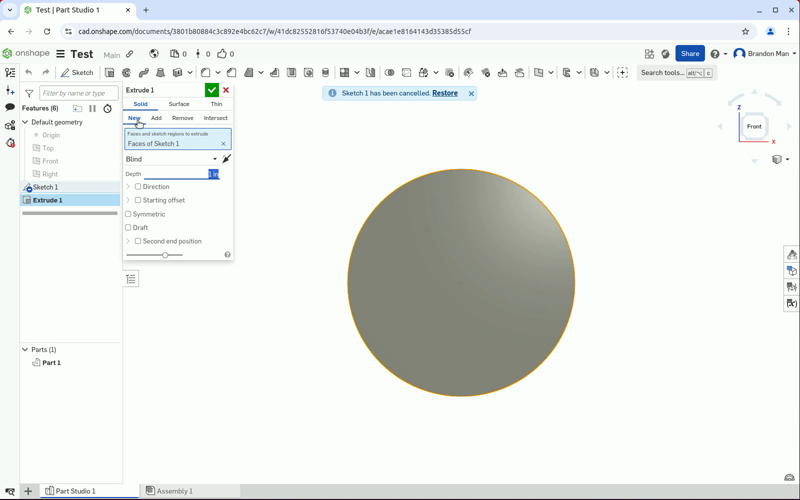
text(23.108)
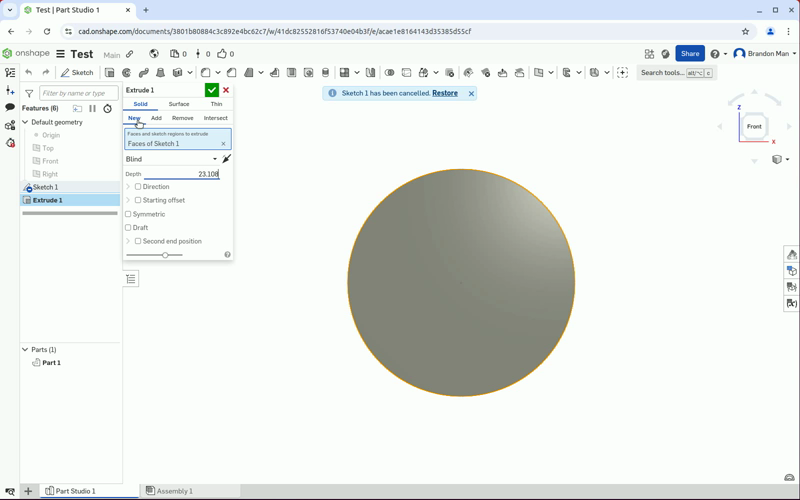
key(tab, 3)
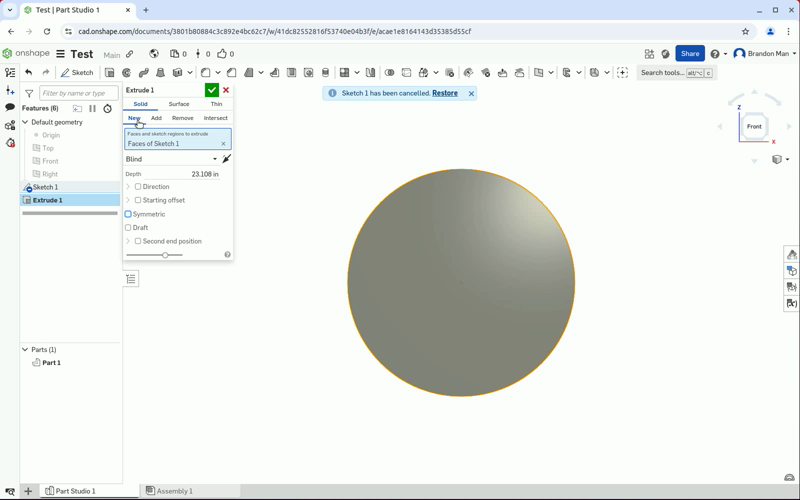
key(space)
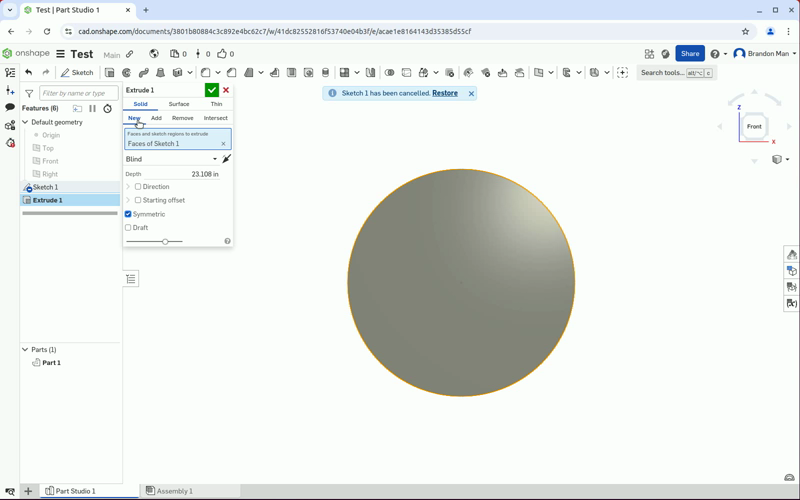
key(enter)
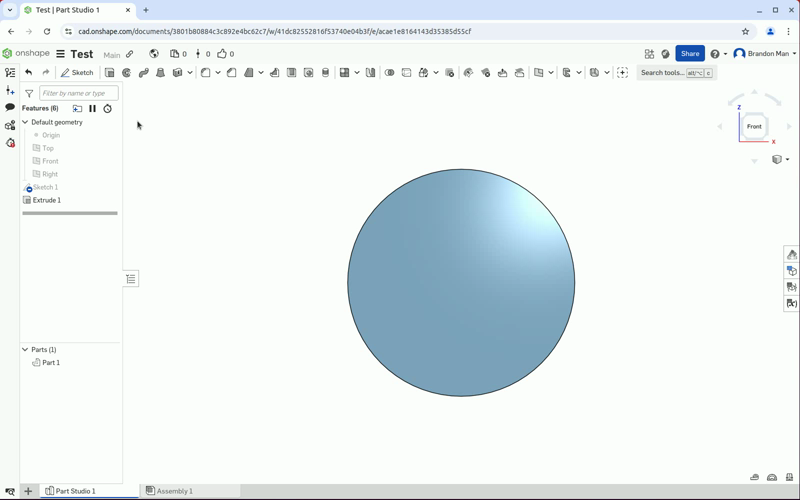
key(shift+h)
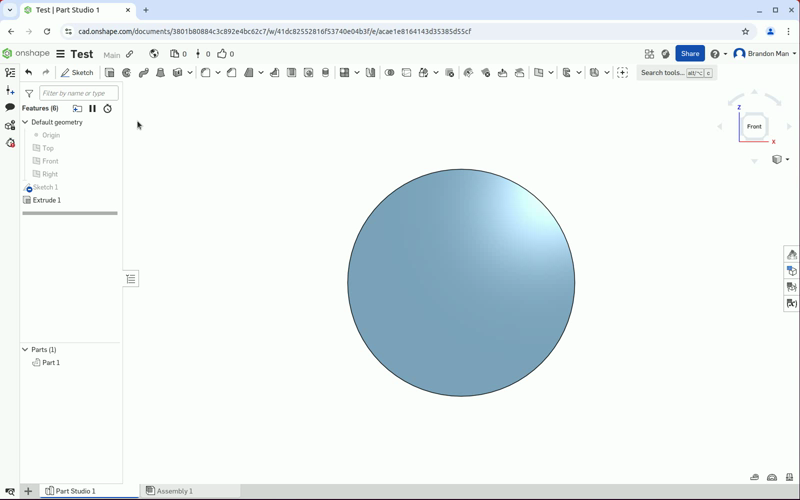
key(shift+h)
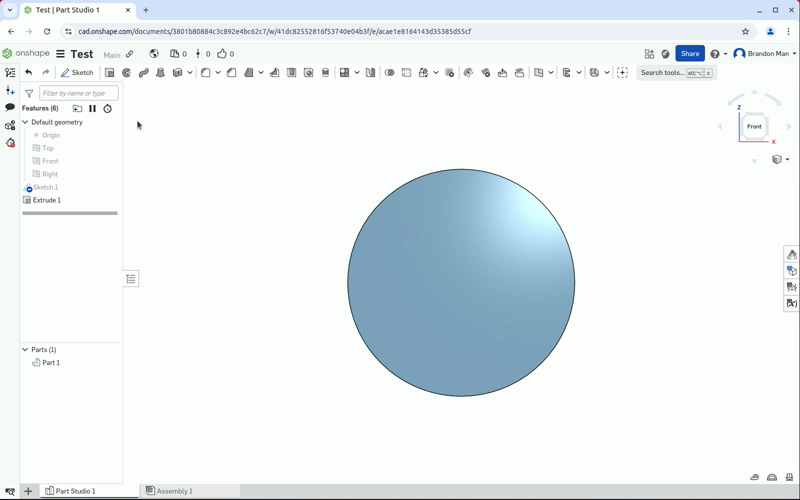
mouse_move(73, 189)
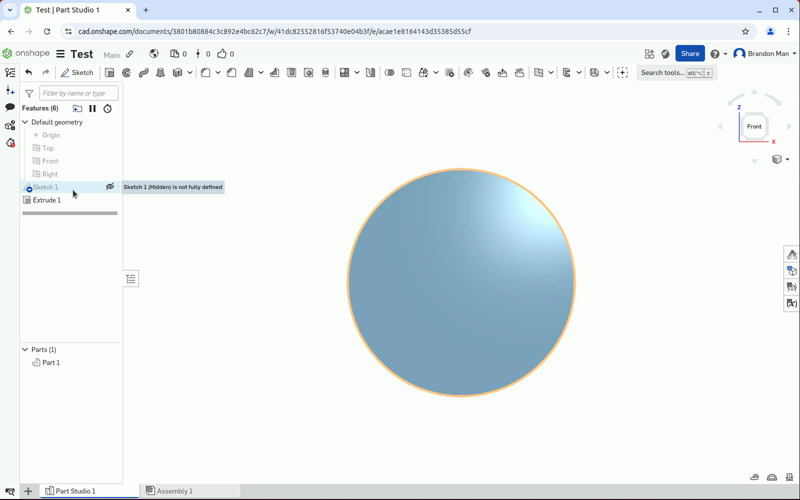
click(73, 189)
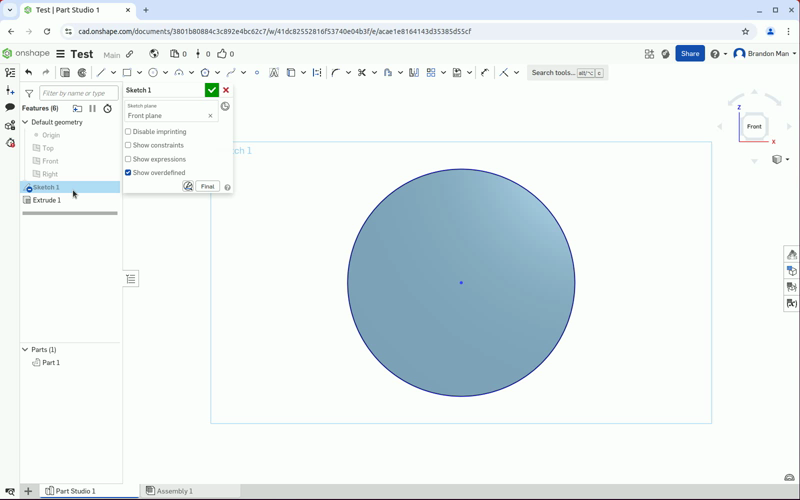
mouse_move(229, 92)
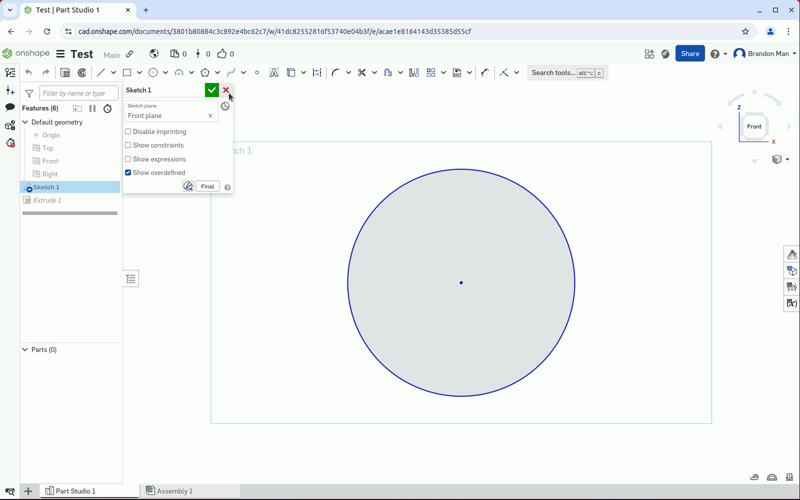
click(229, 92)
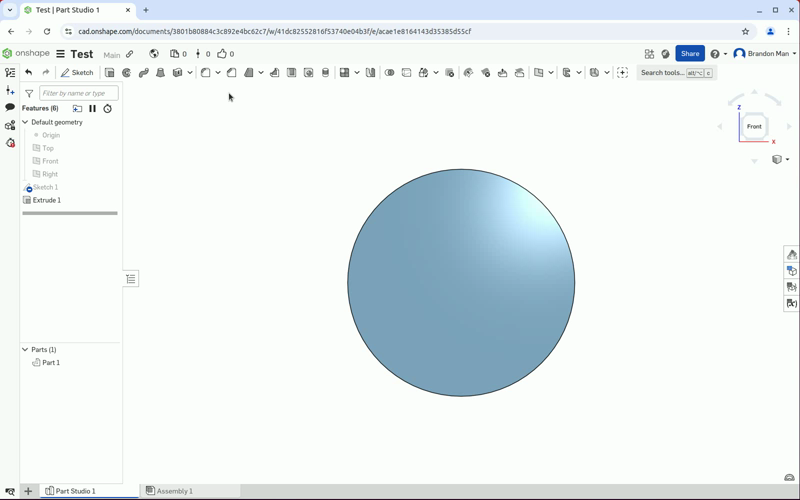
mouse_move(541, 75)
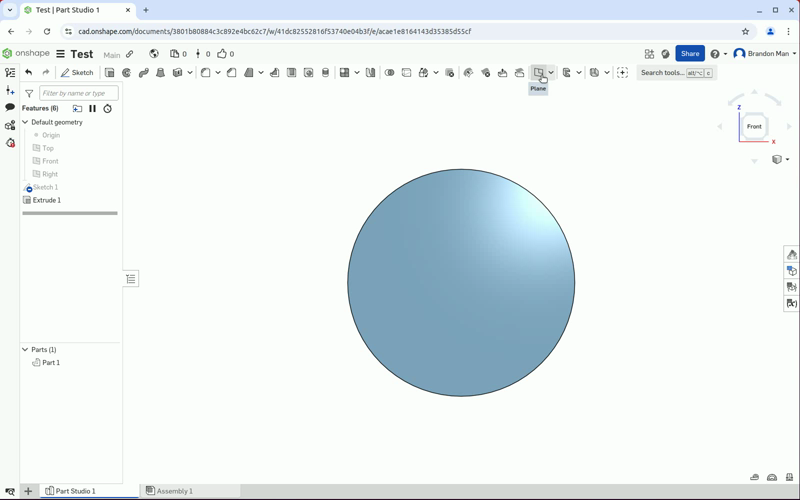
click(541, 75)
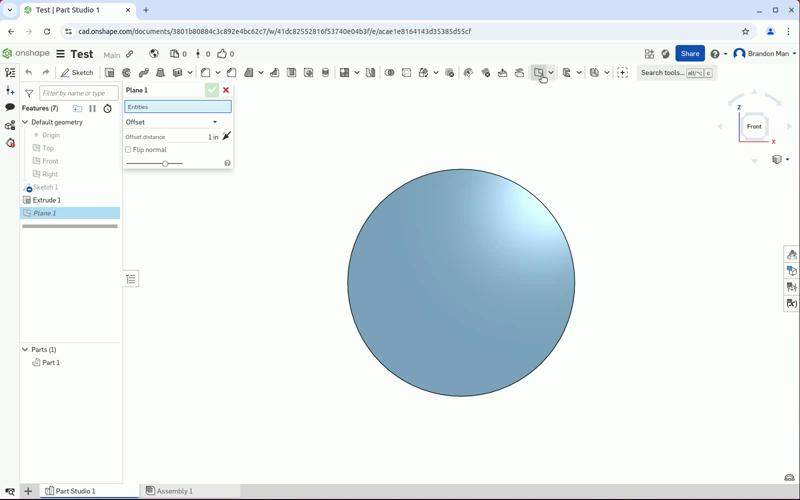
mouse_move(73, 163)
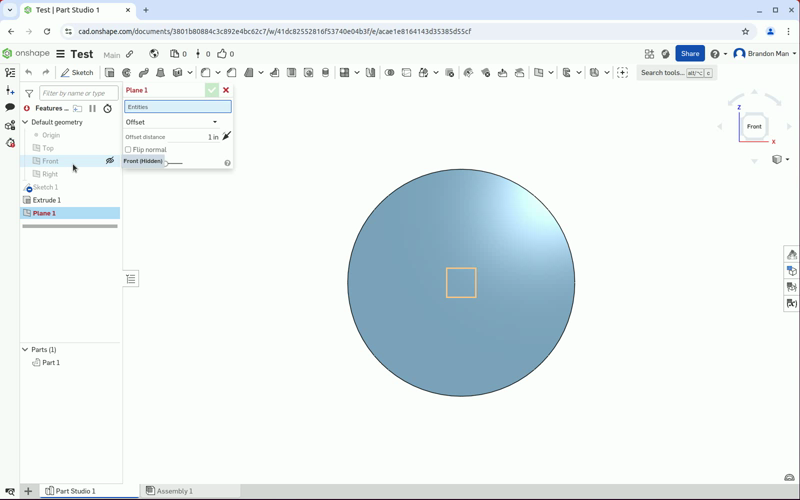
click(73, 163)
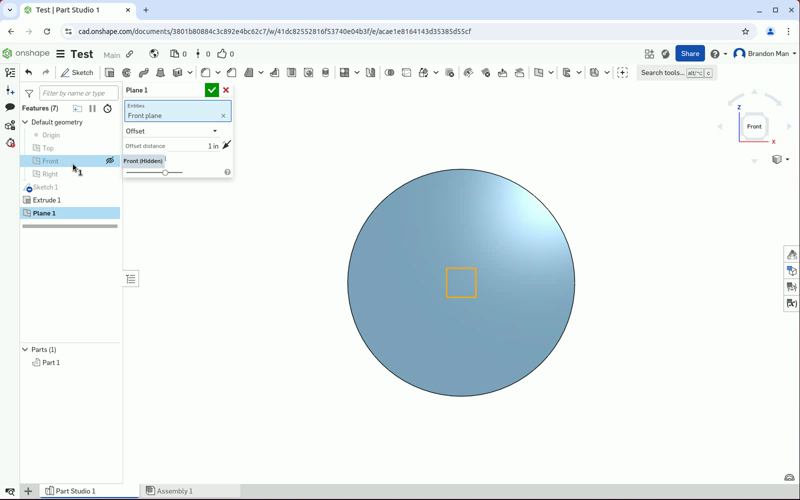
key(tab, 2)
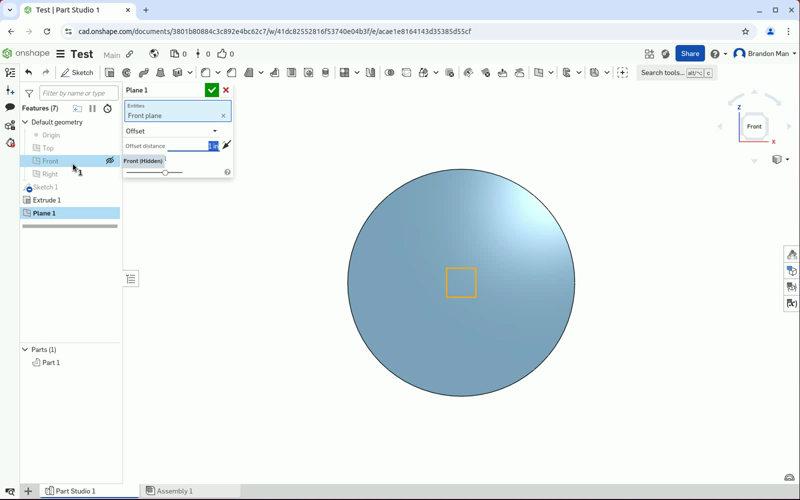
text(11.554)
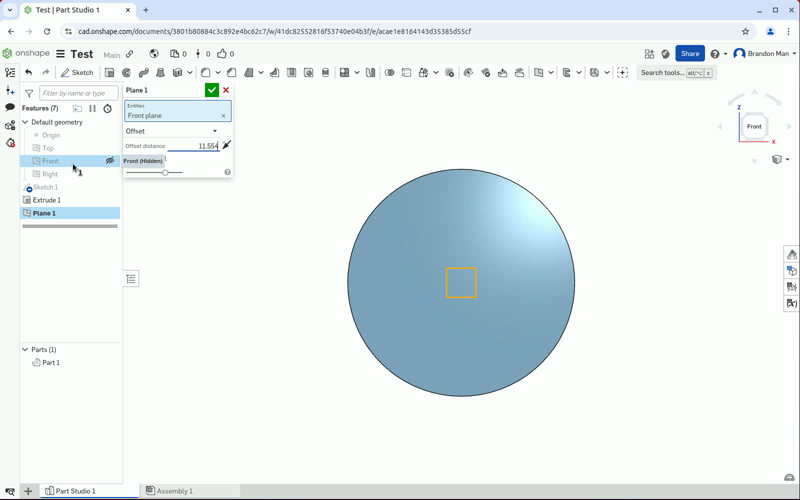
key(enter, 2)
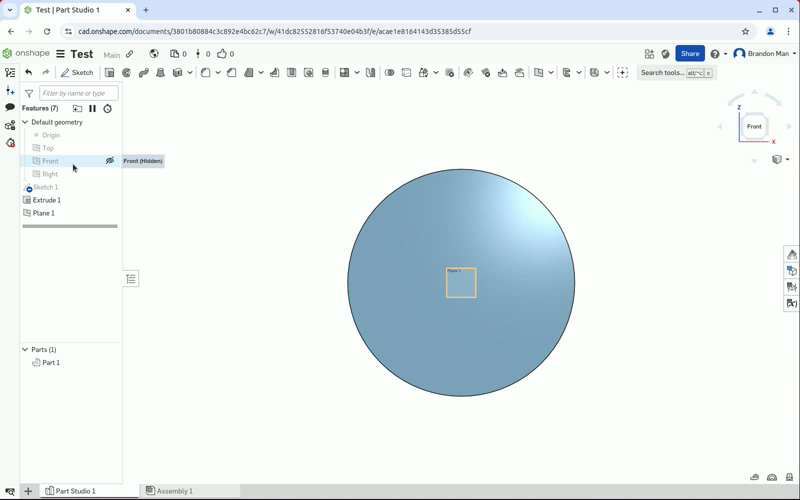
key(shift+s)
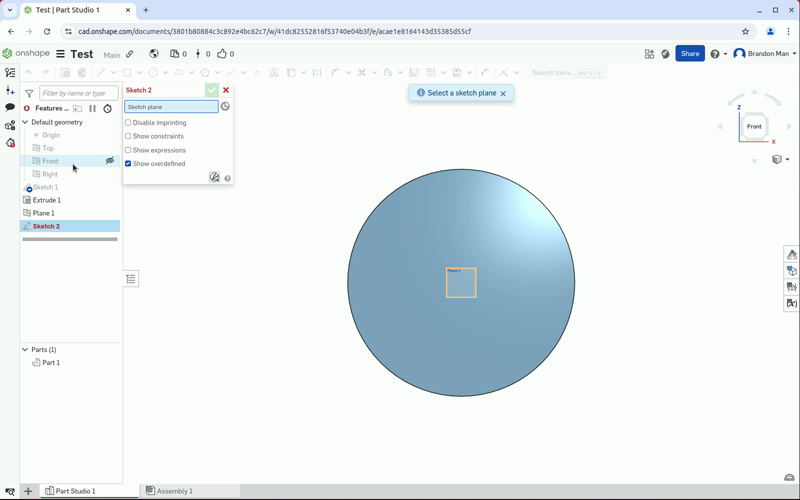
mouse_move(73, 215)
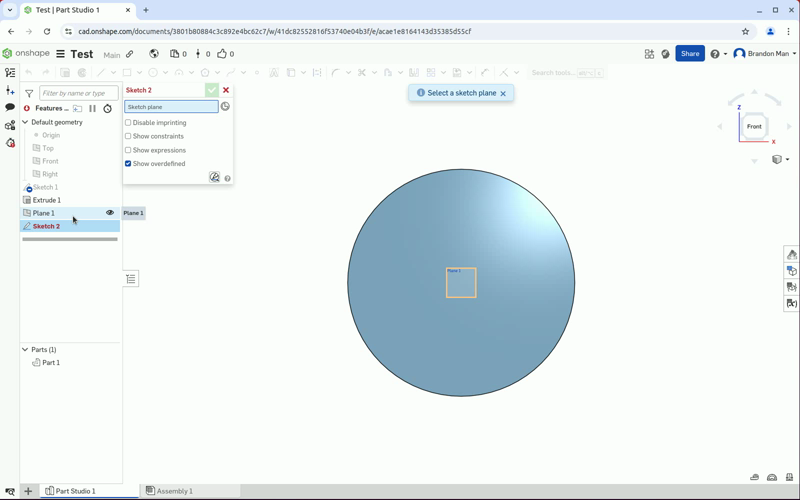
click(73, 215)
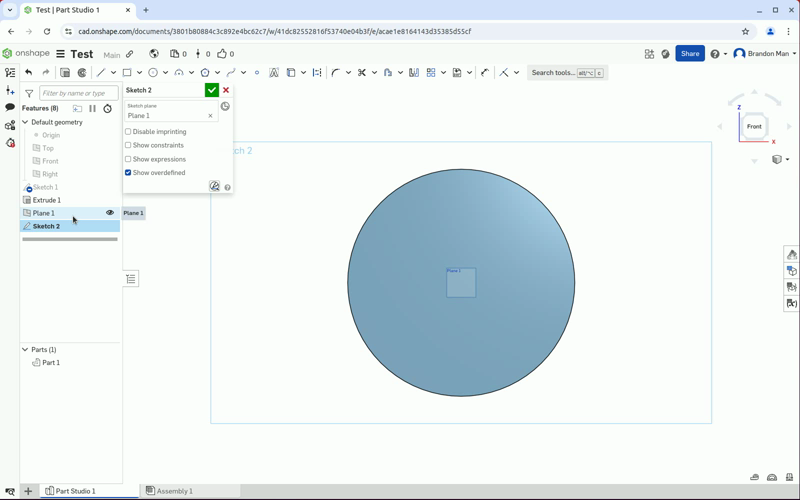
mouse_move(73, 352)
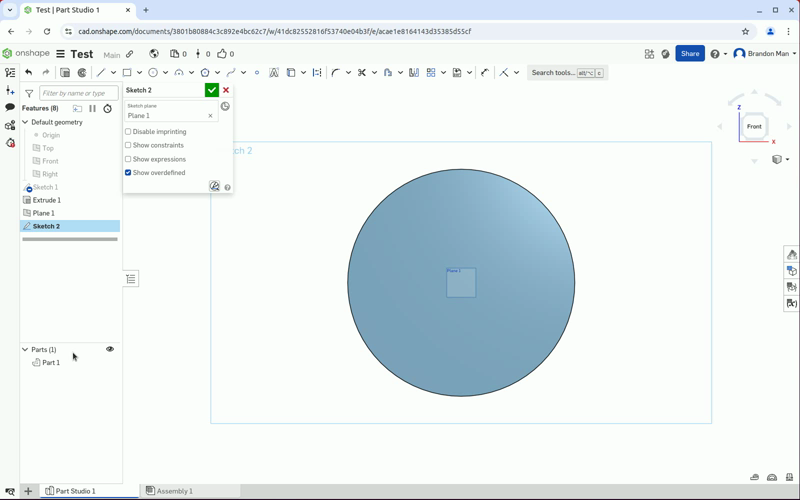
key(y)
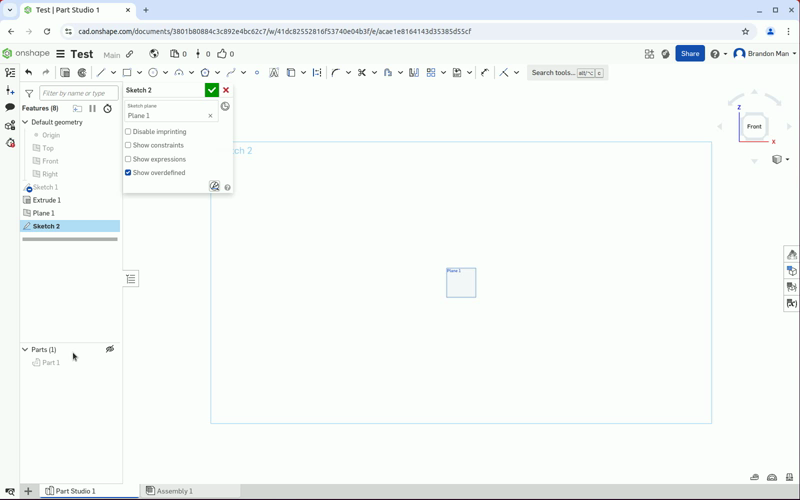
key(c)
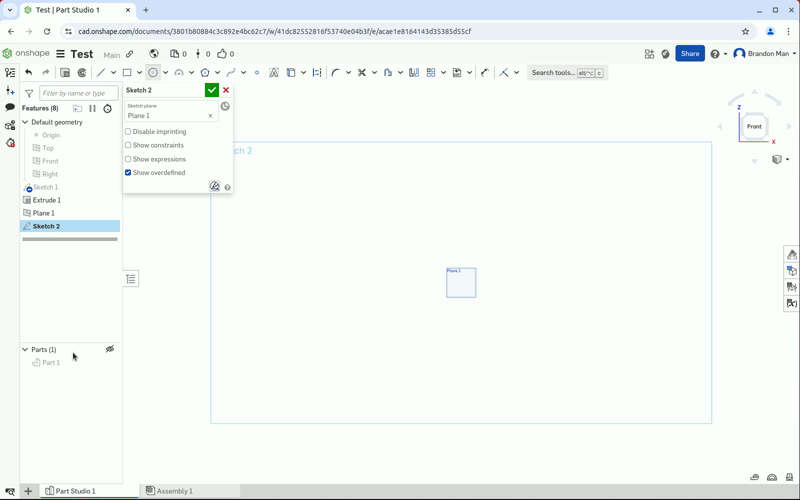
key_down(shift)
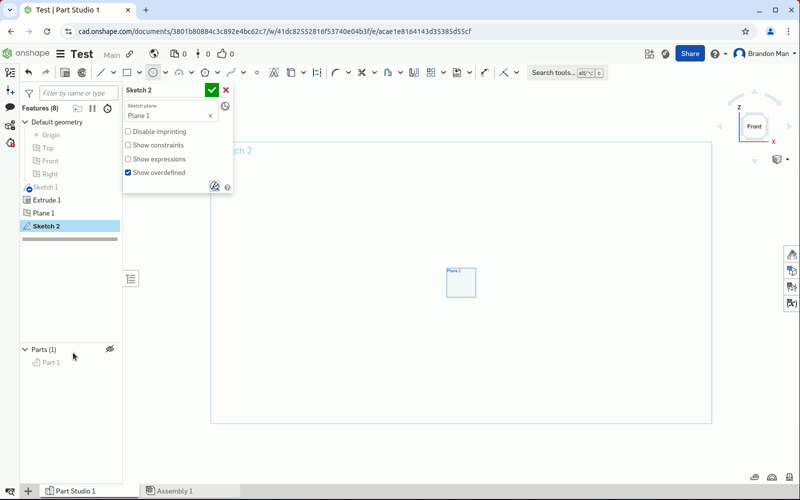
mouse_move(461, 282)
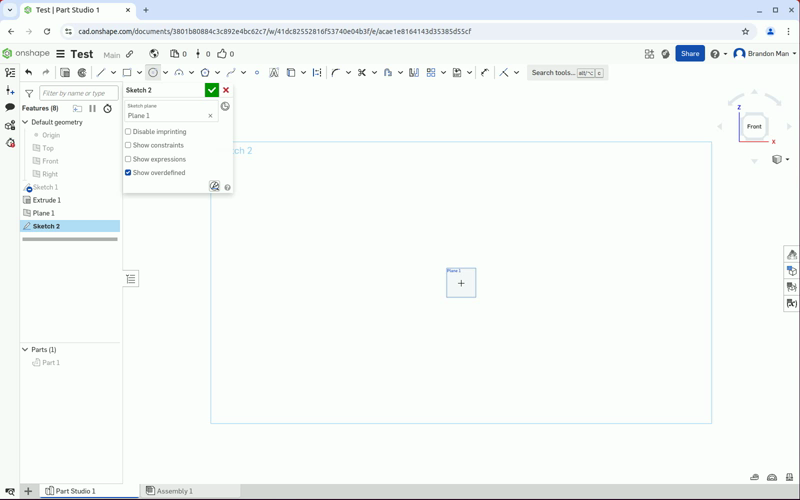
click(461, 282)
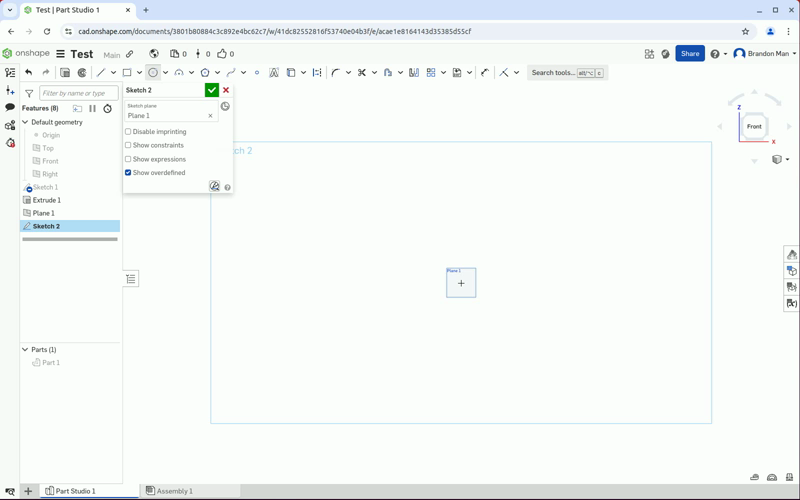
key_up(shift)
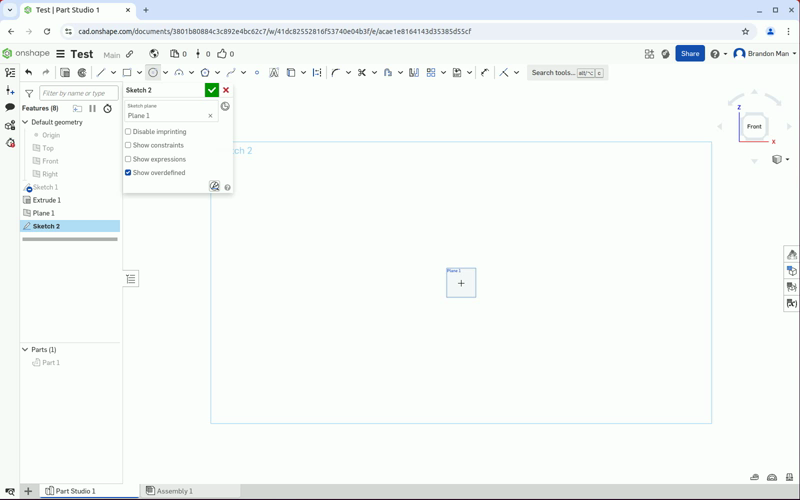
mouse_move(540, 282)
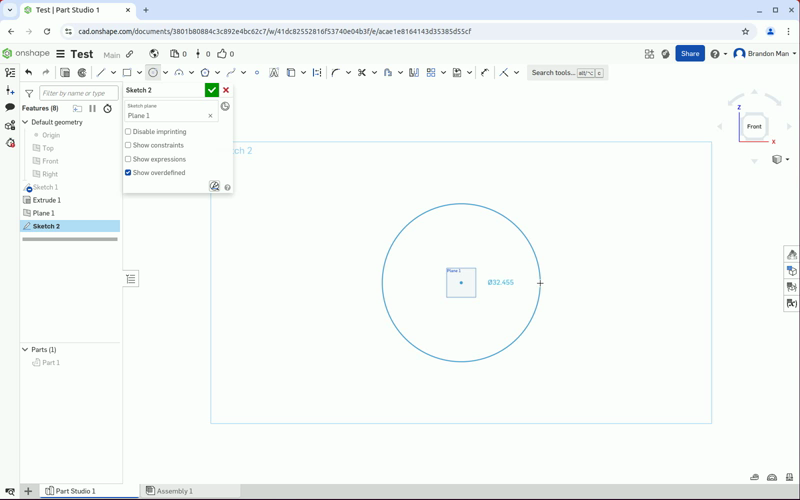
click(540, 282)
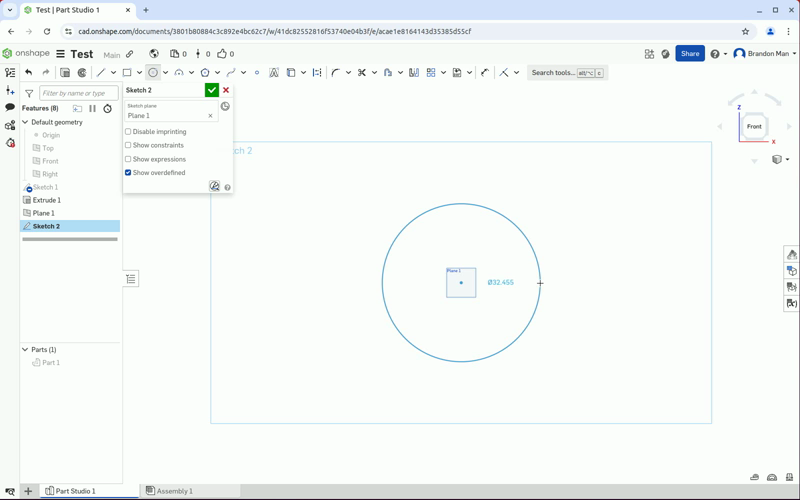
key(esc)
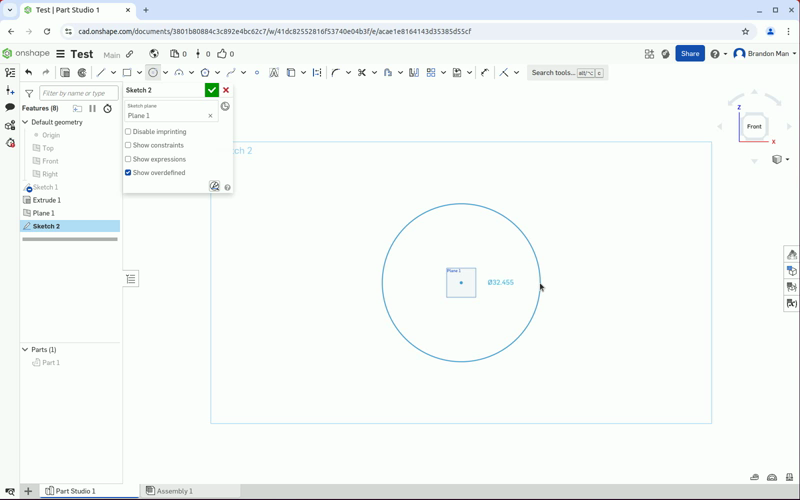
mouse_move(436, 322)
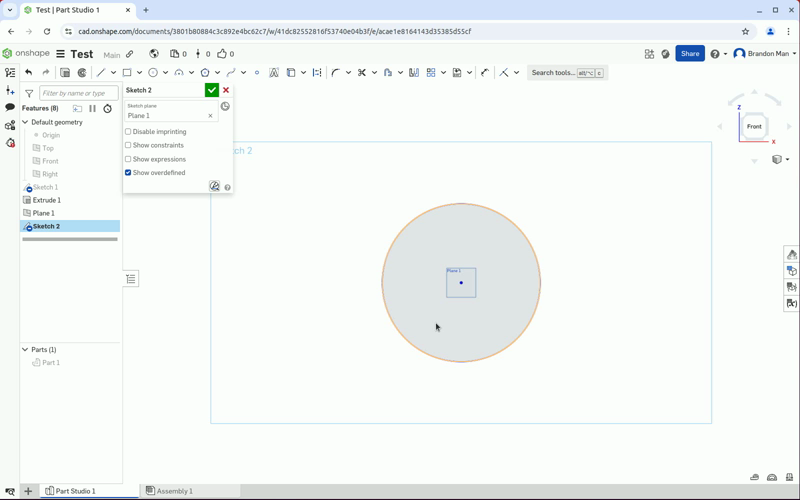
click(436, 322)
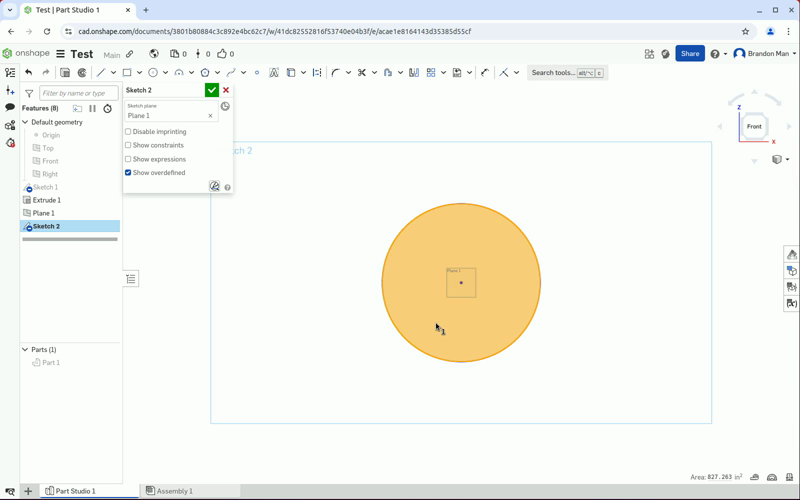
mouse_move(73, 352)
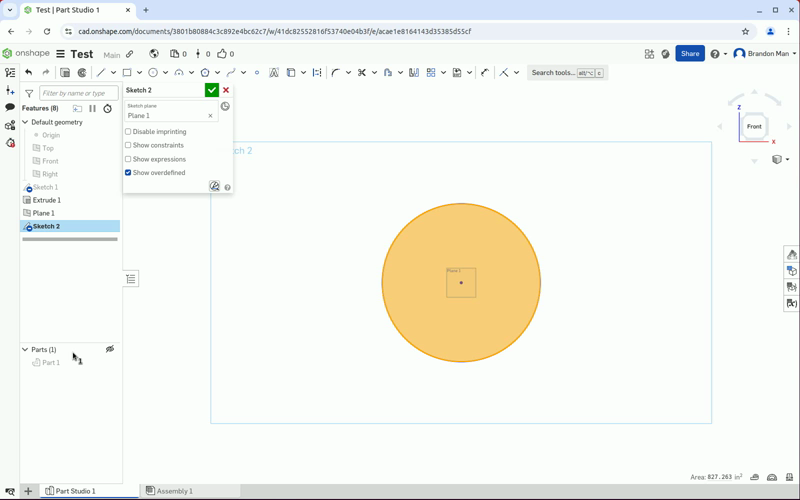
key(shift+y)
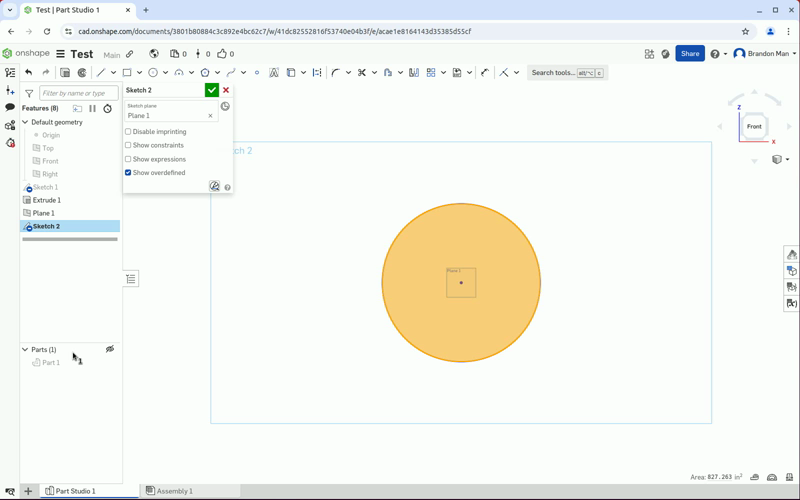
key(shift+e)
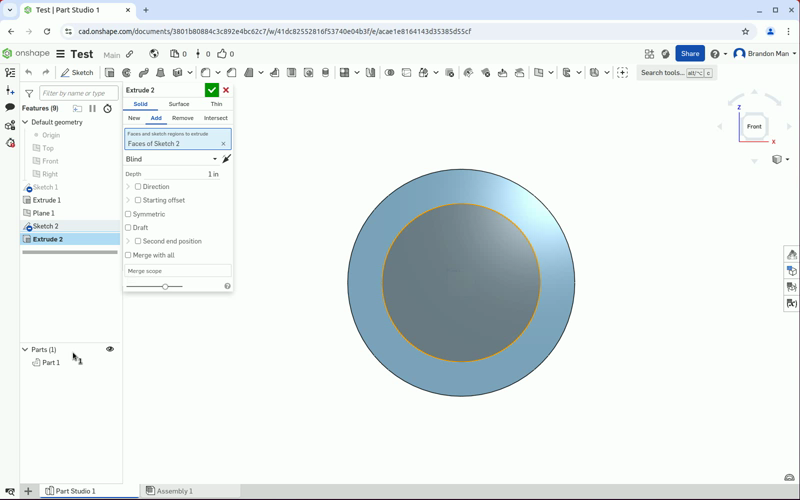
mouse_move(143, 106)
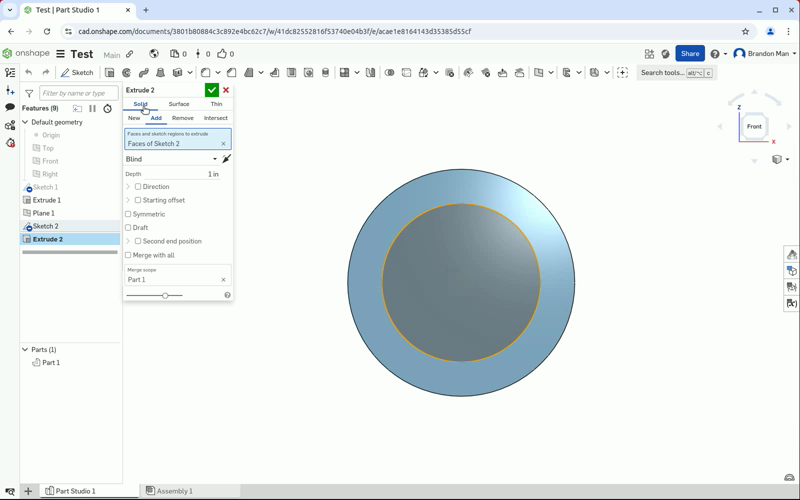
click(143, 106)
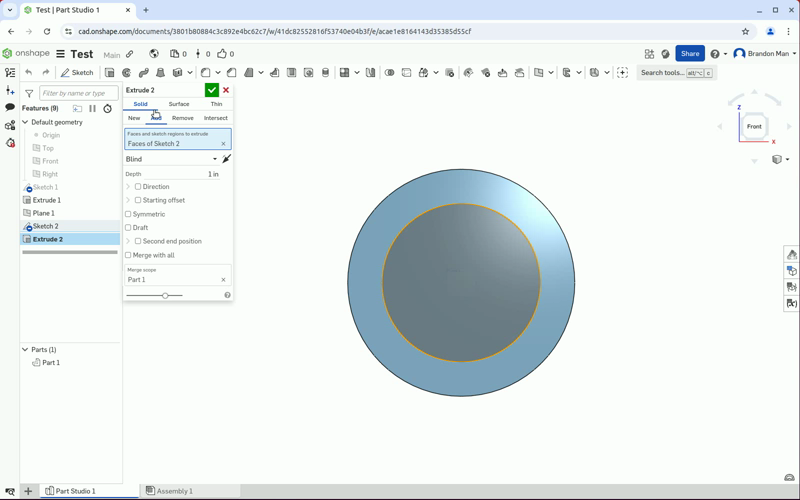
mouse_move(186, 120)
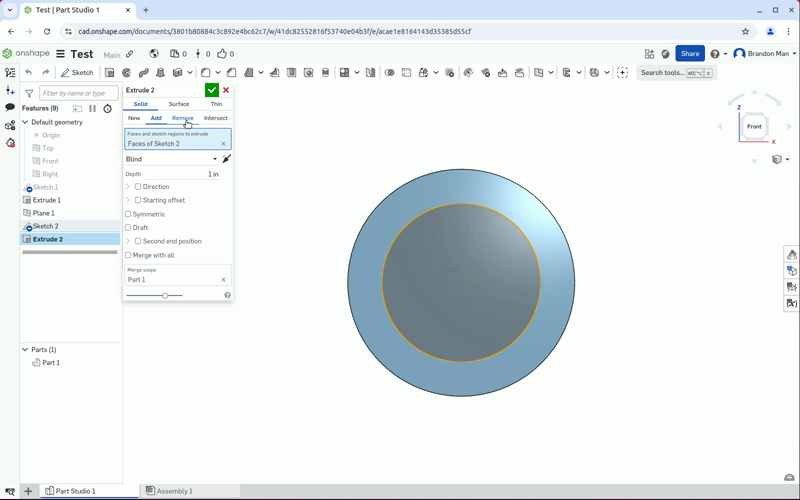
click(186, 120)
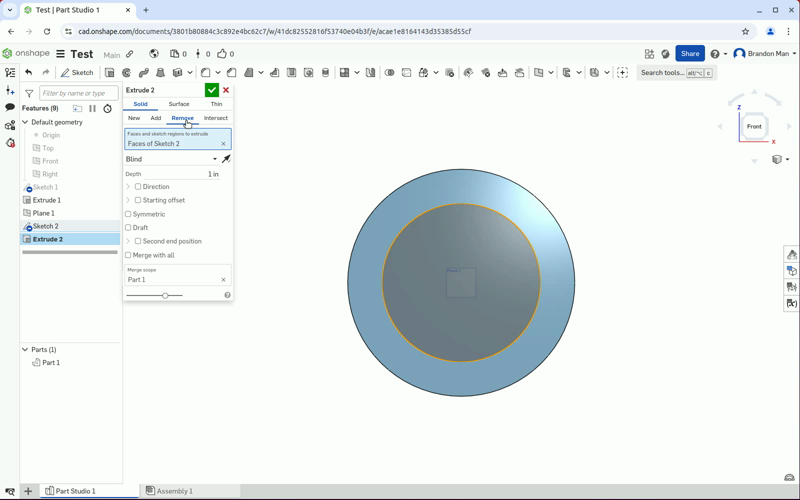
key(tab, 4)
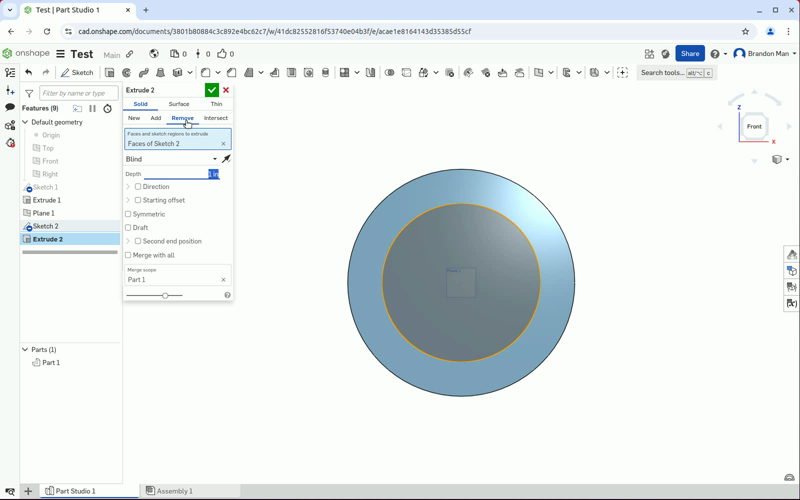
text(23.108)
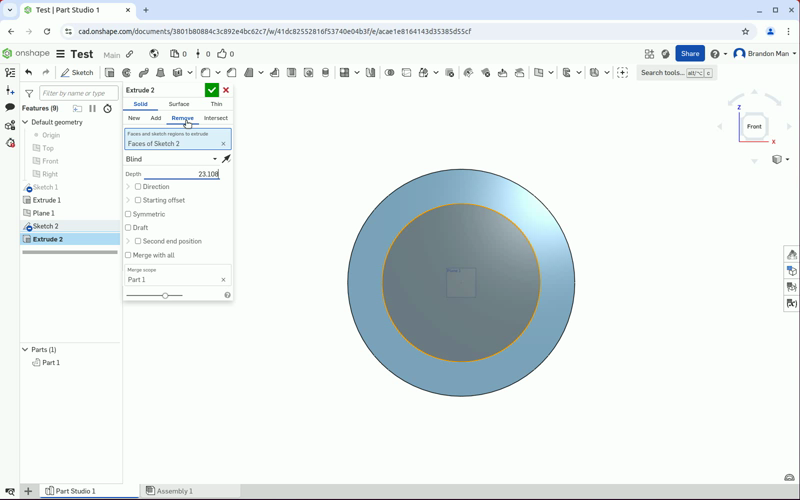
key(tab, 6)
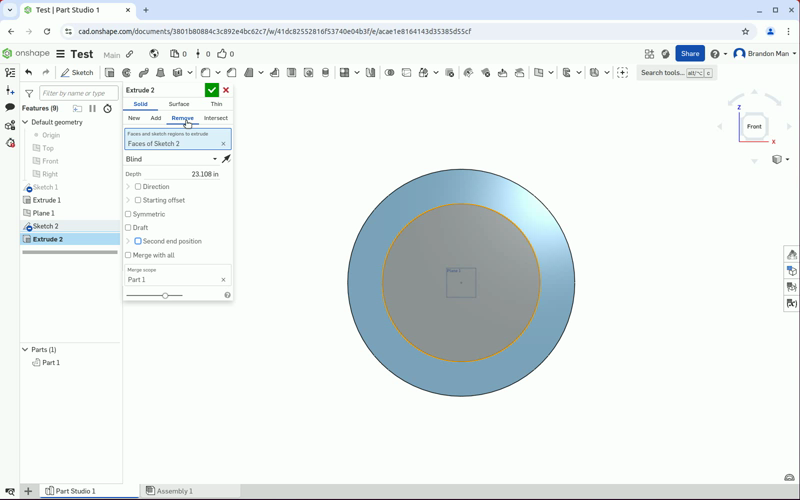
key(space)
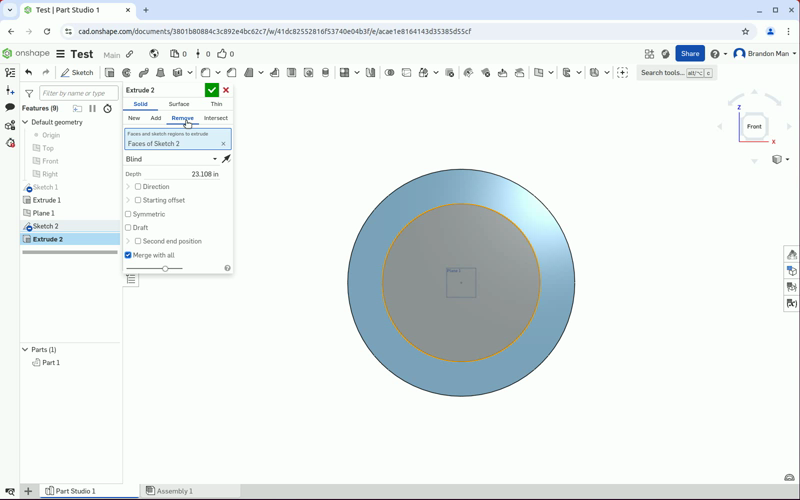
key(enter)
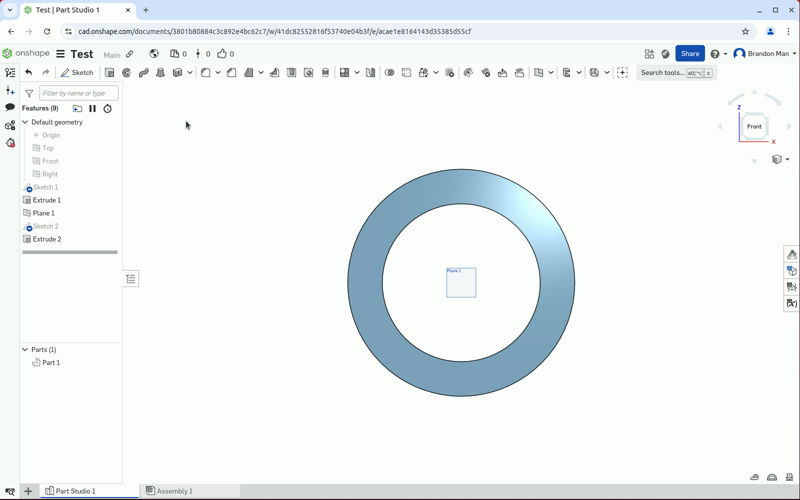
key(shift+h)
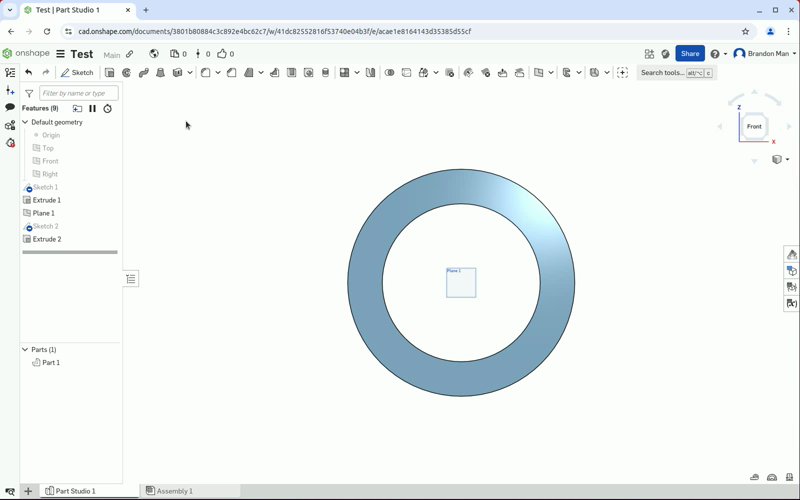
key(shift+h)
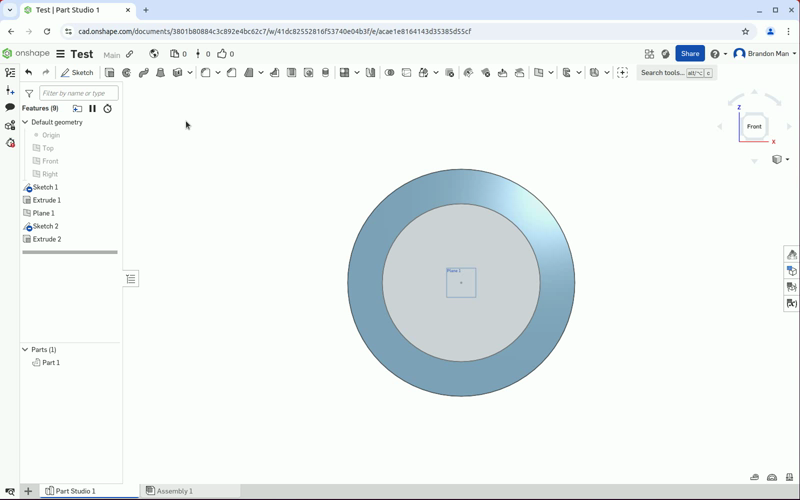
key(shift+7)
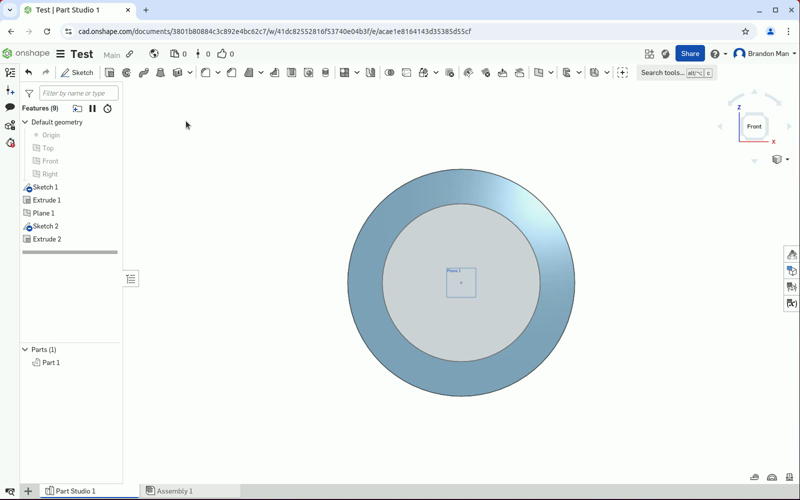
key(left, 2)
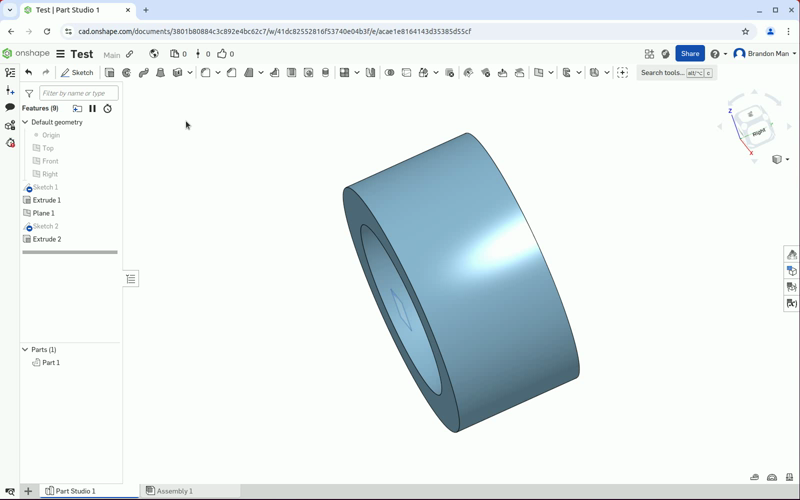
key(down, 2)
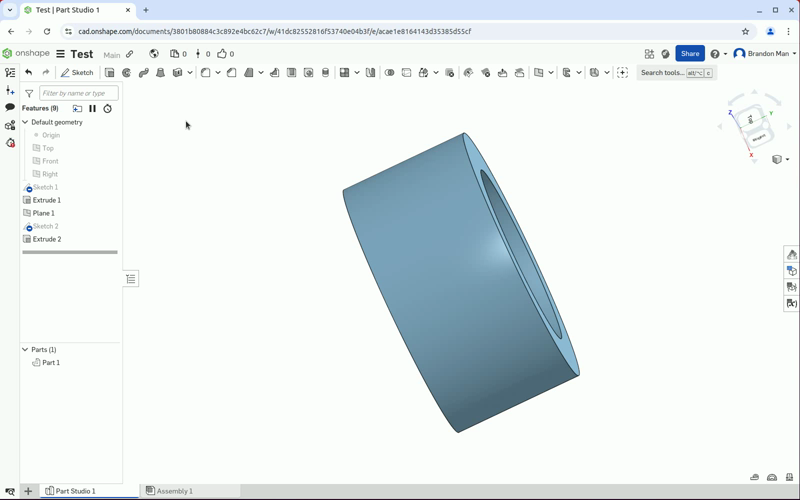
key(up, 2)
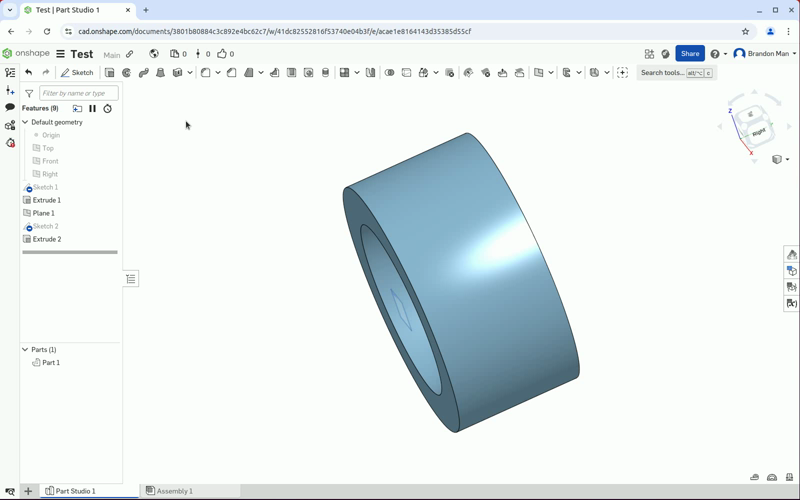
key(right, 2)
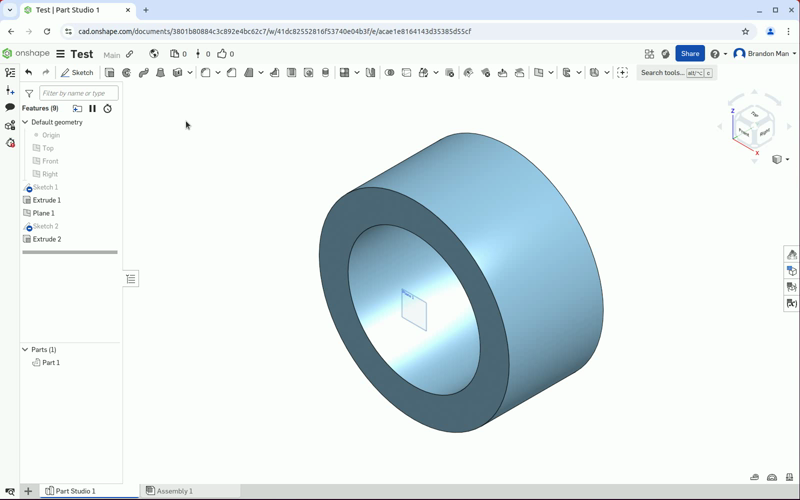
mouse_move(73, 189)
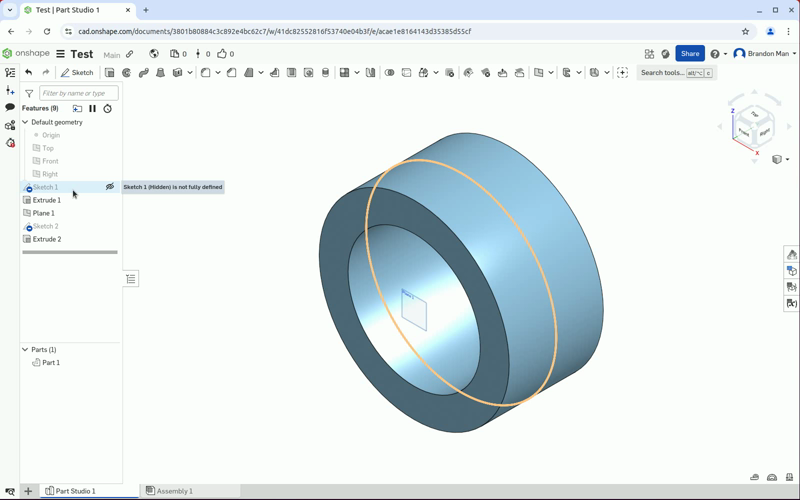
click(73, 189)